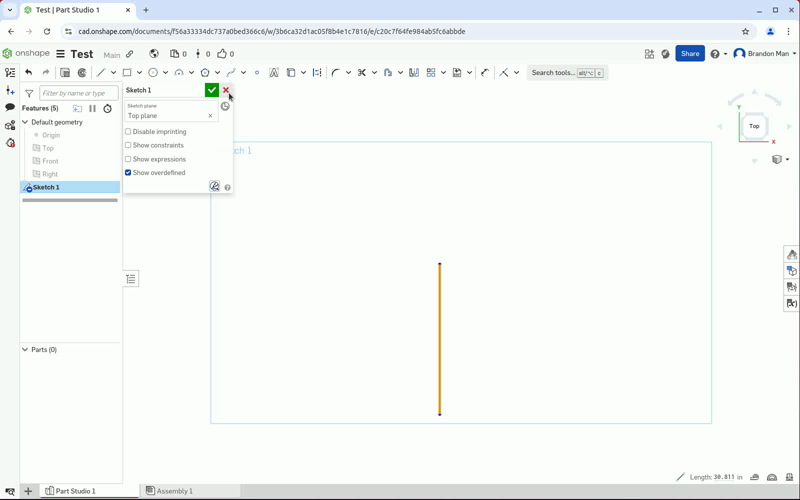
key(shift+h)
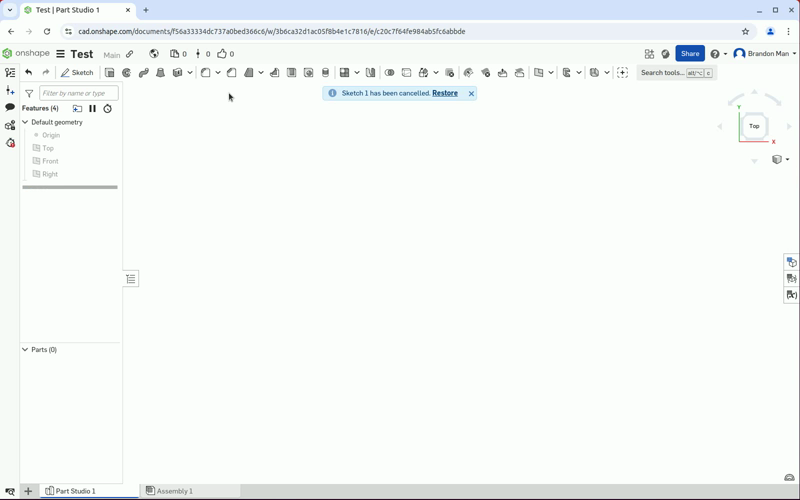
mouse_move(73, 352)
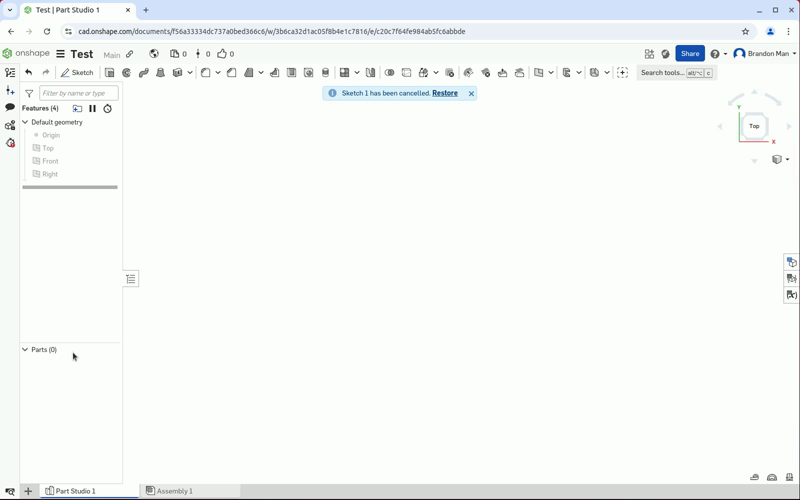
key(y)
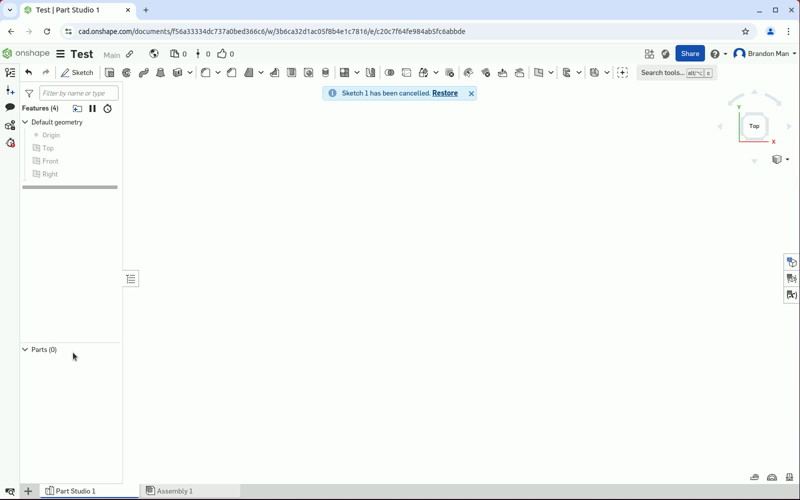
key(shift+p)
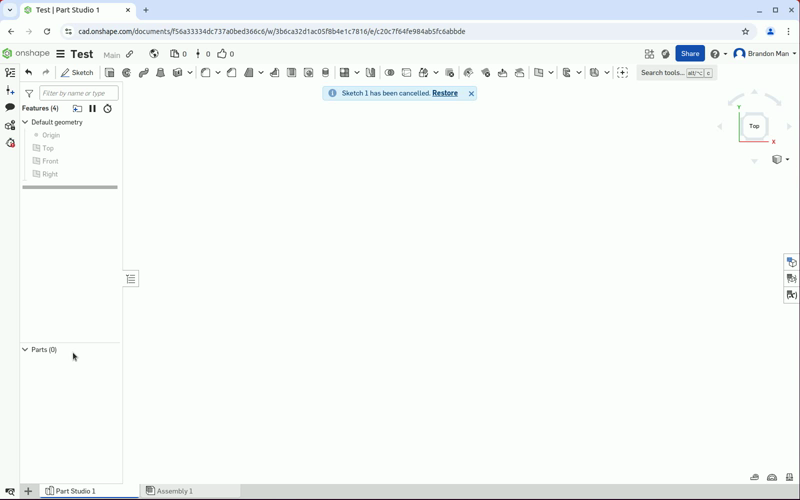
key(space)
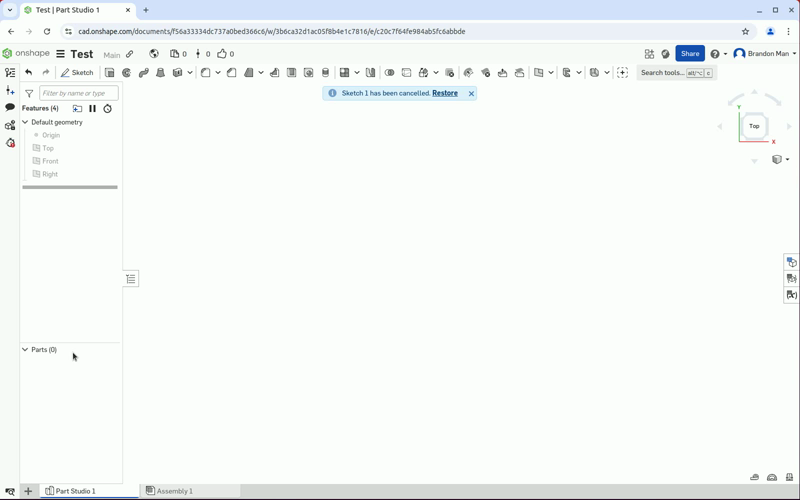
key_down(shift)
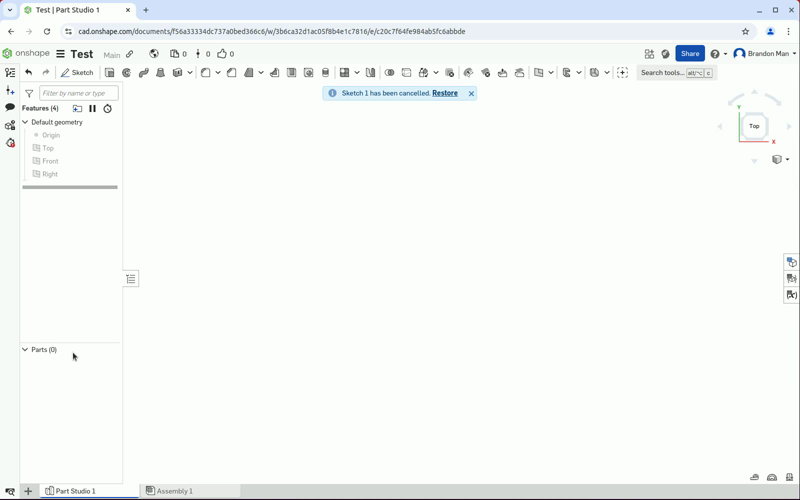
key(up)
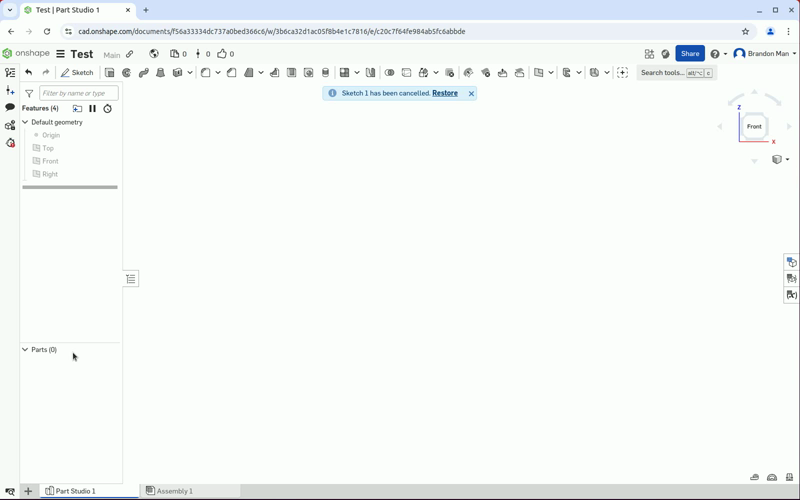
key_up(shift)
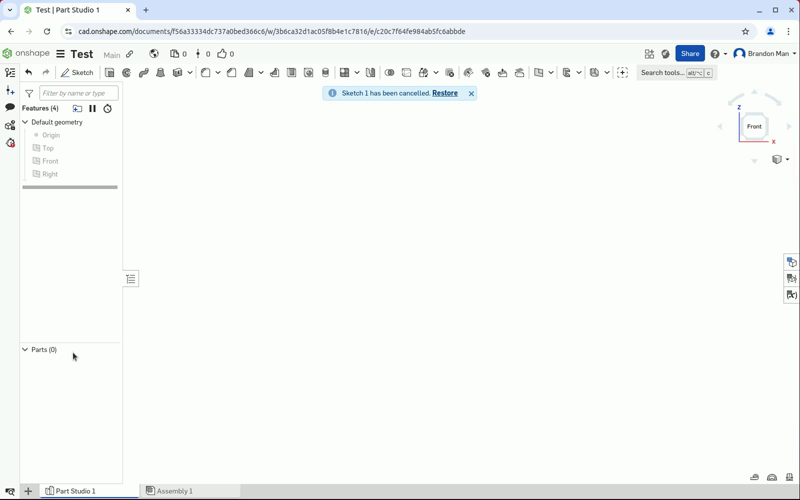
mouse_move(73, 352)
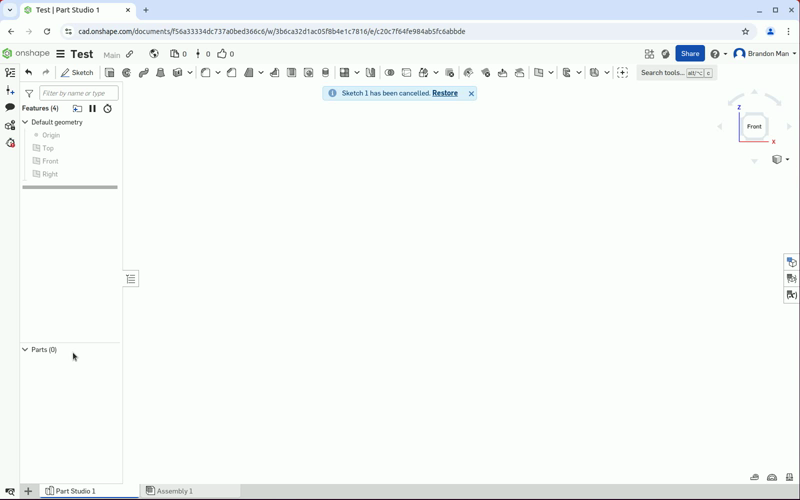
key(shift+y)
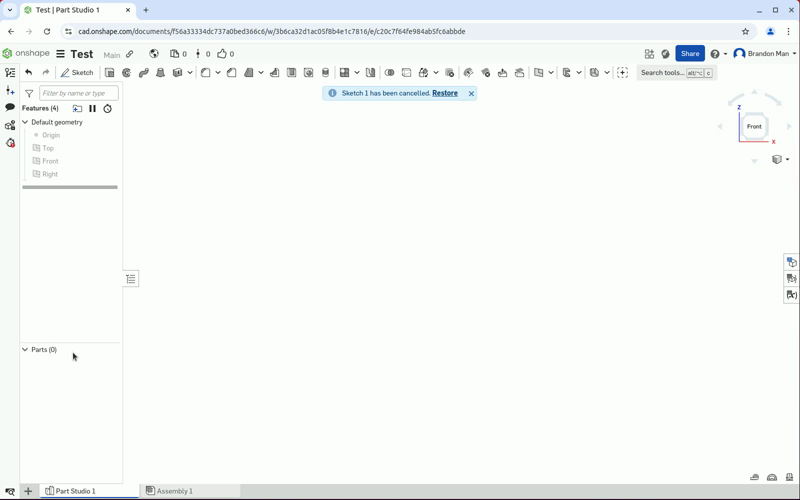
key(shift+s)
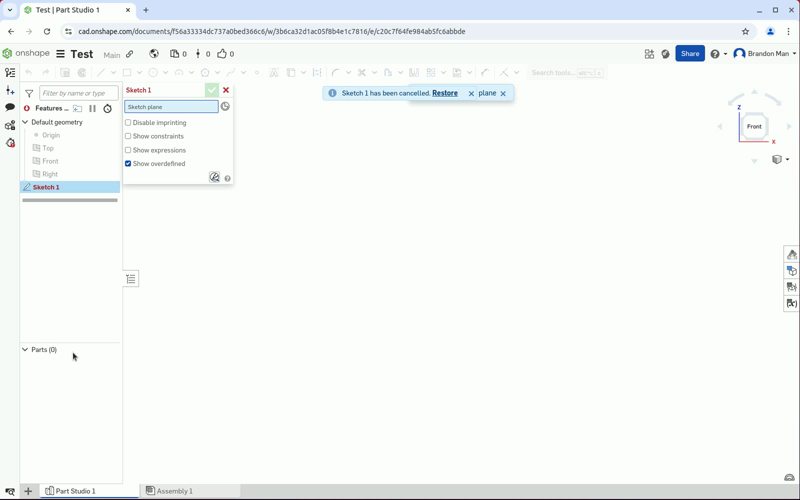
mouse_move(73, 163)
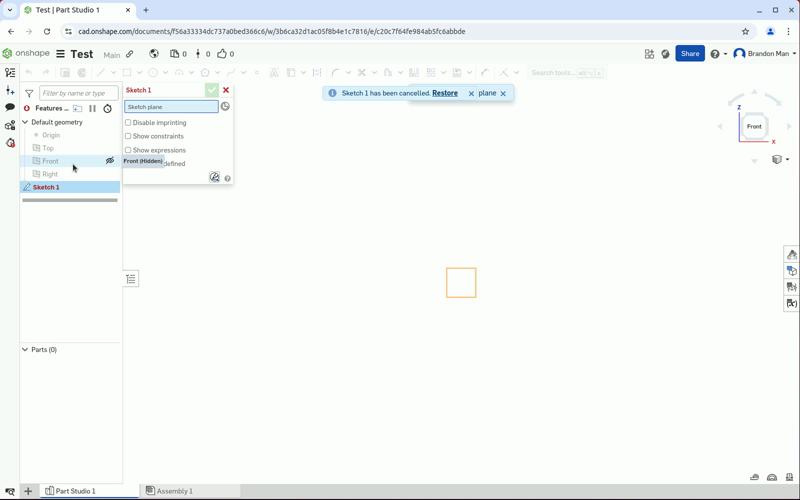
click(73, 163)
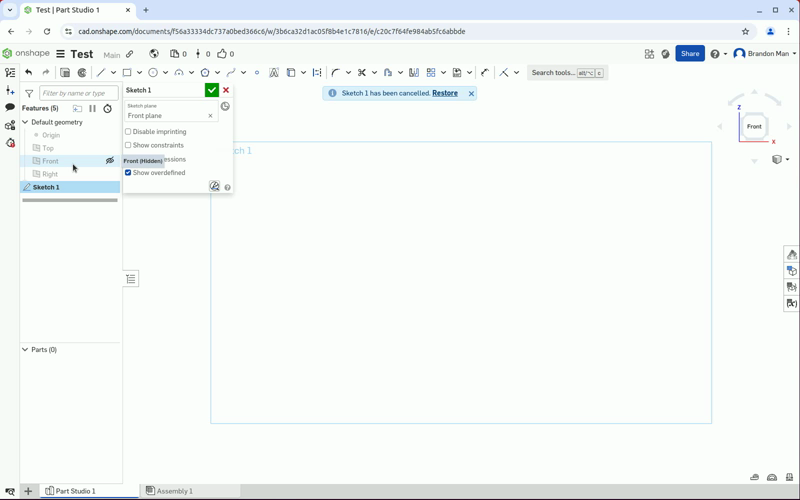
mouse_move(73, 352)
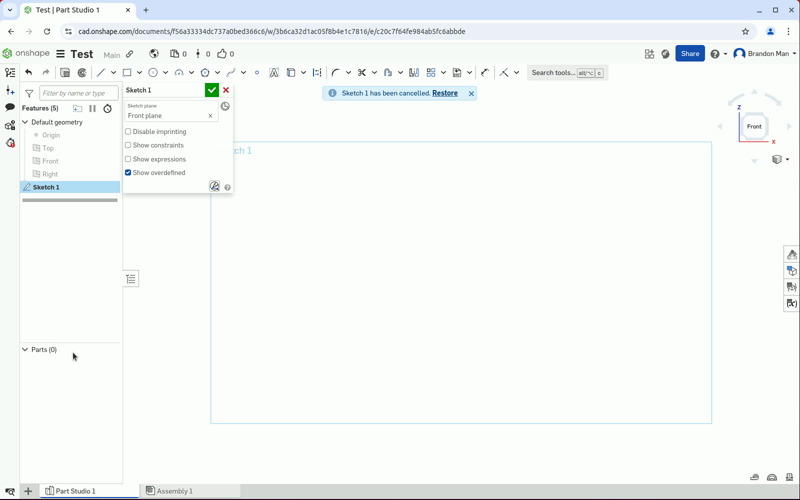
key(y)
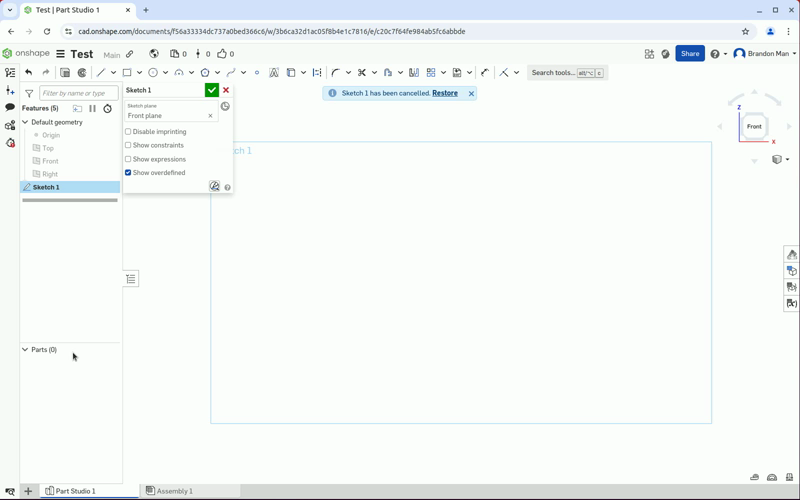
key(c)
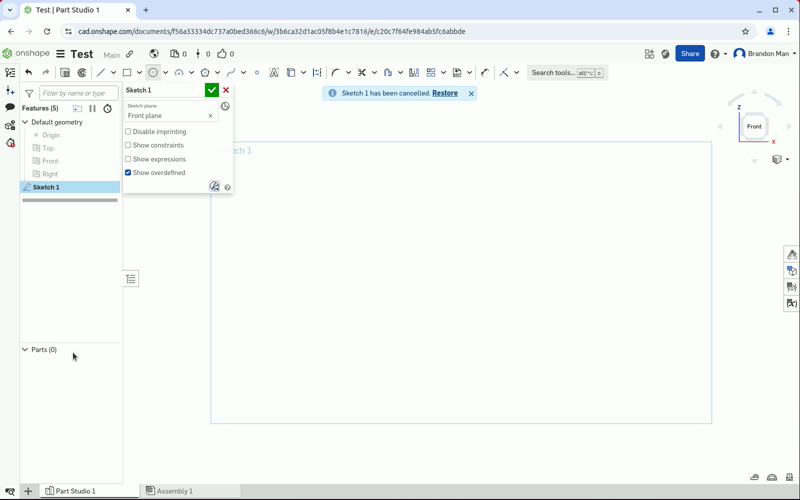
key_down(shift)
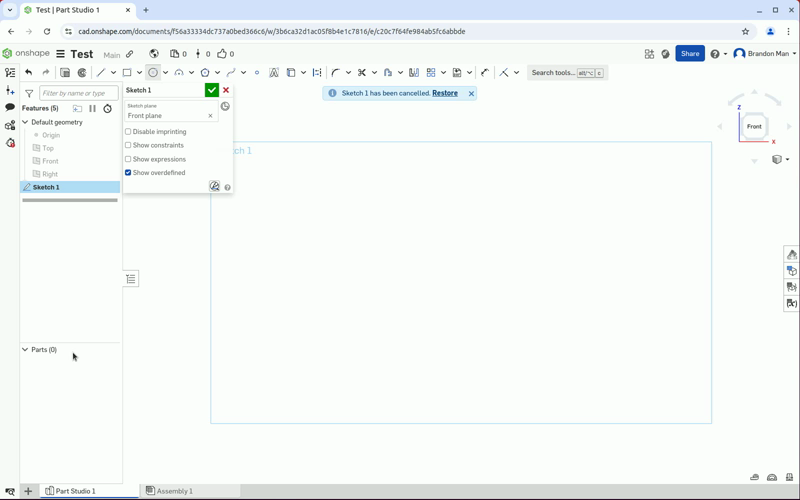
mouse_move(461, 282)
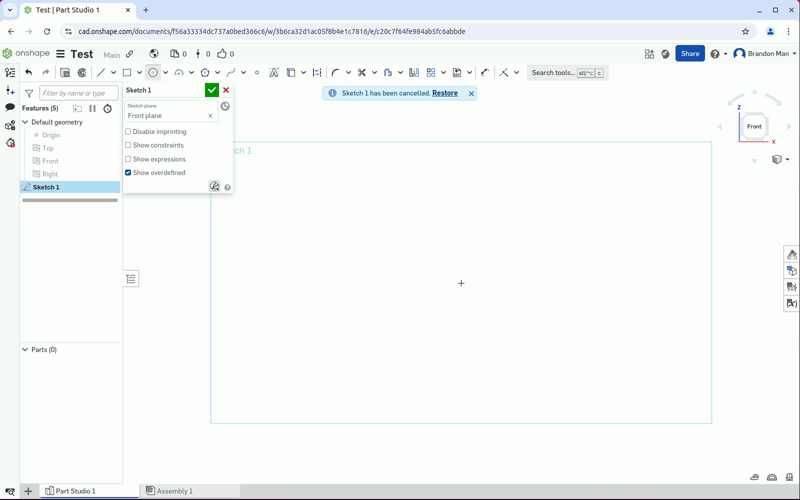
click(461, 282)
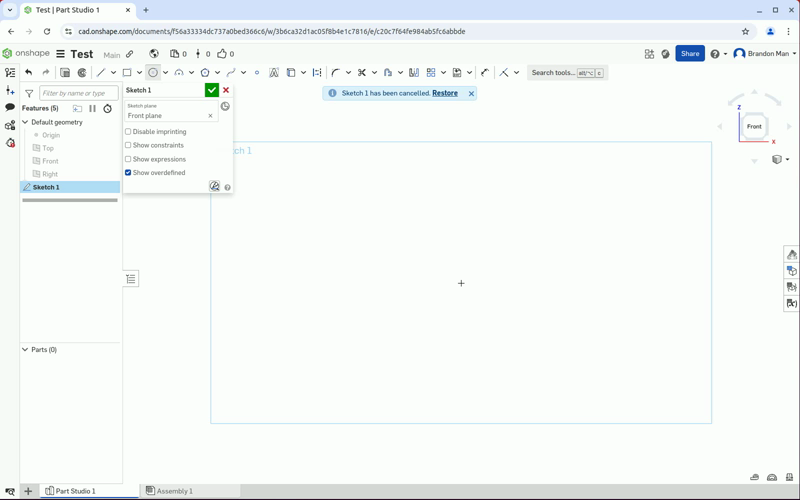
key_up(shift)
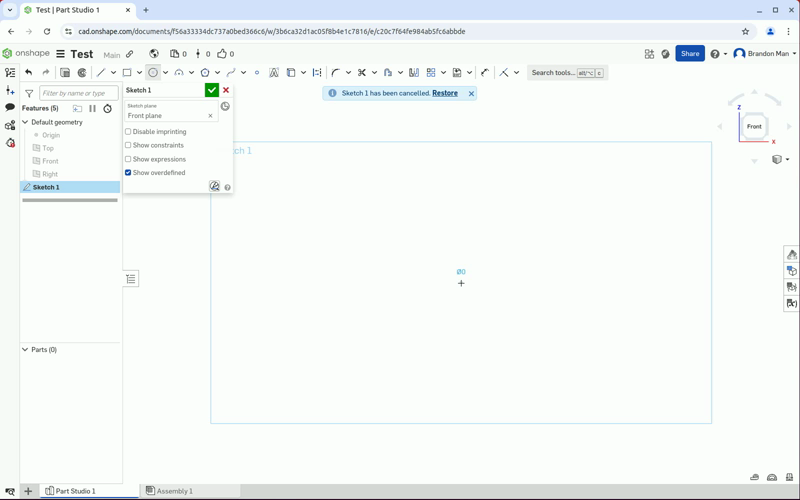
mouse_move(574, 282)
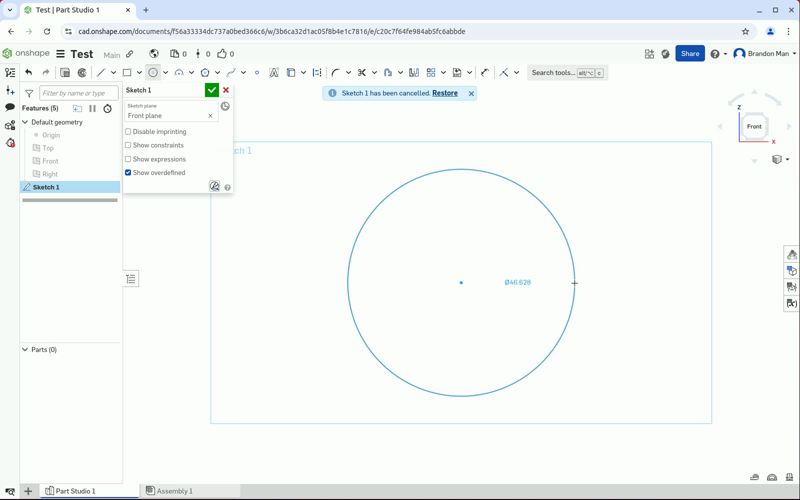
click(574, 282)
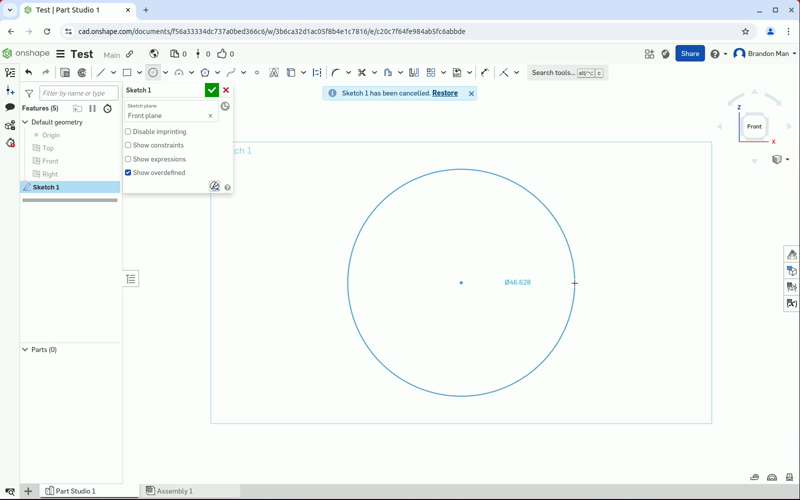
key(esc)
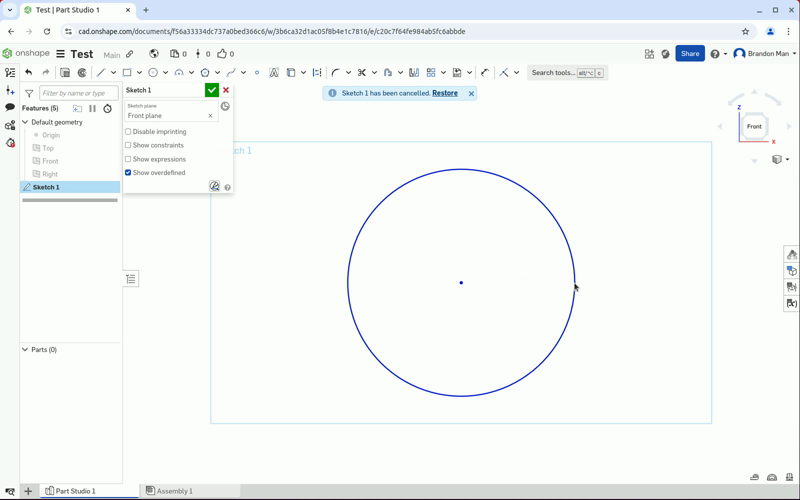
mouse_move(537, 309)
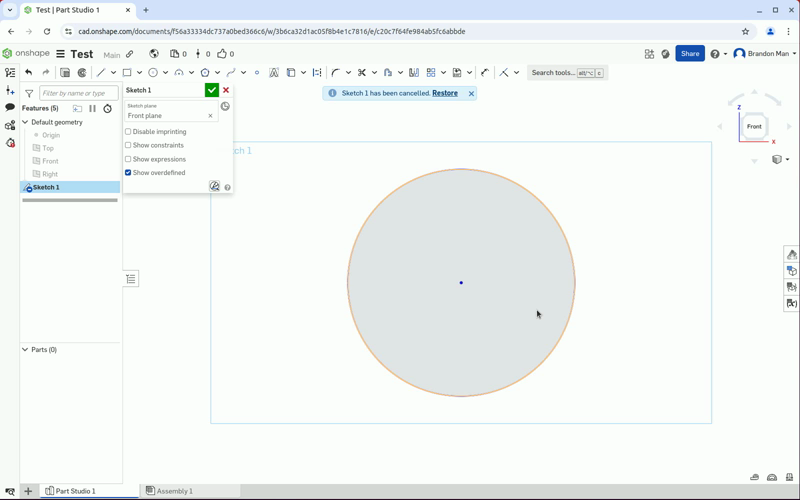
click(537, 309)
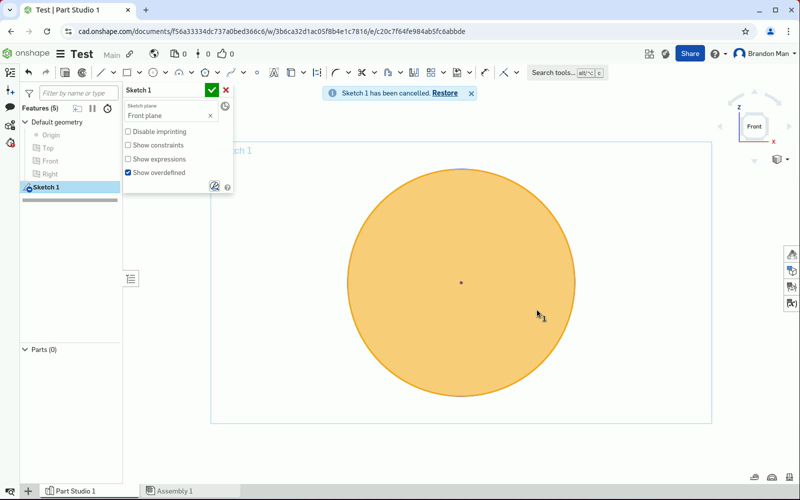
mouse_move(73, 352)
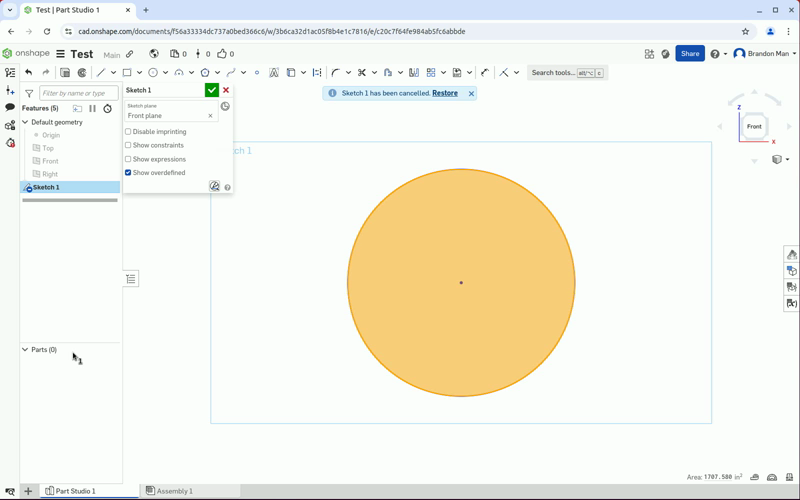
key(shift+y)
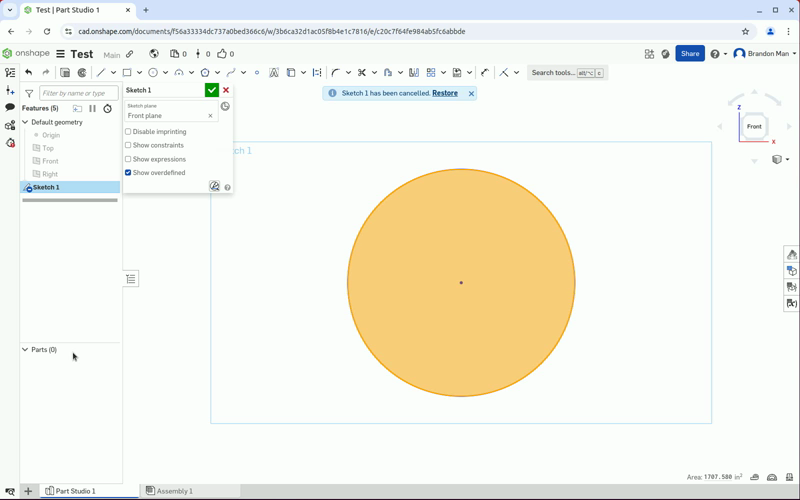
key(shift+e)
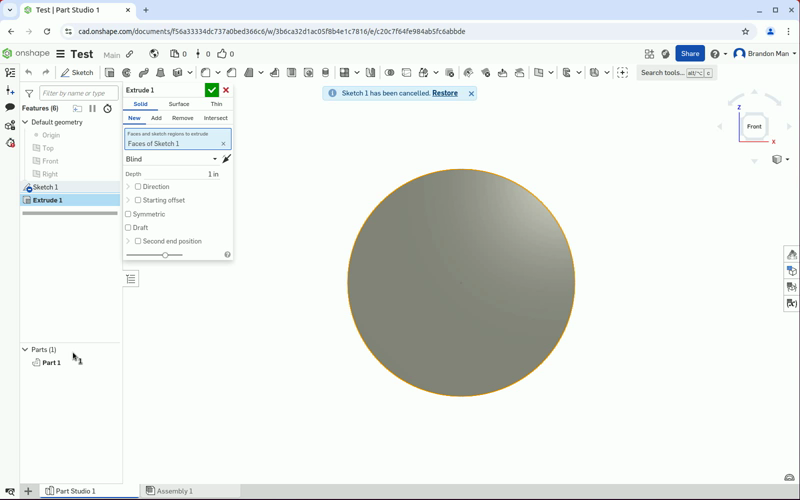
mouse_move(143, 106)
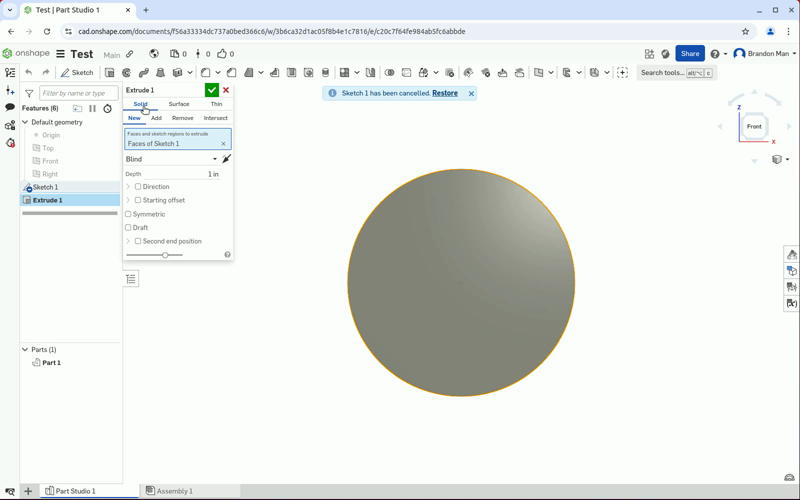
click(143, 106)
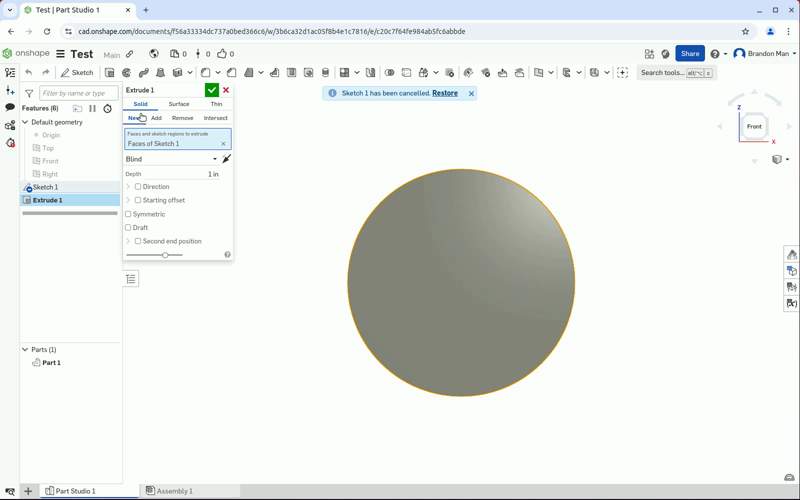
mouse_move(137, 120)
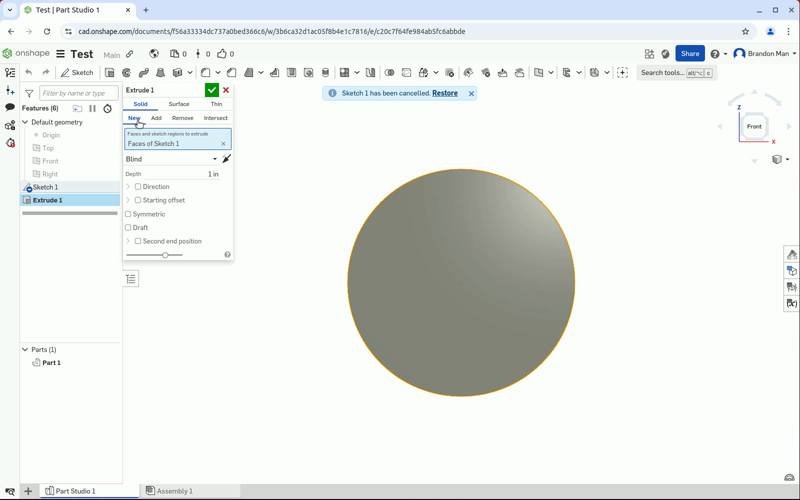
click(137, 120)
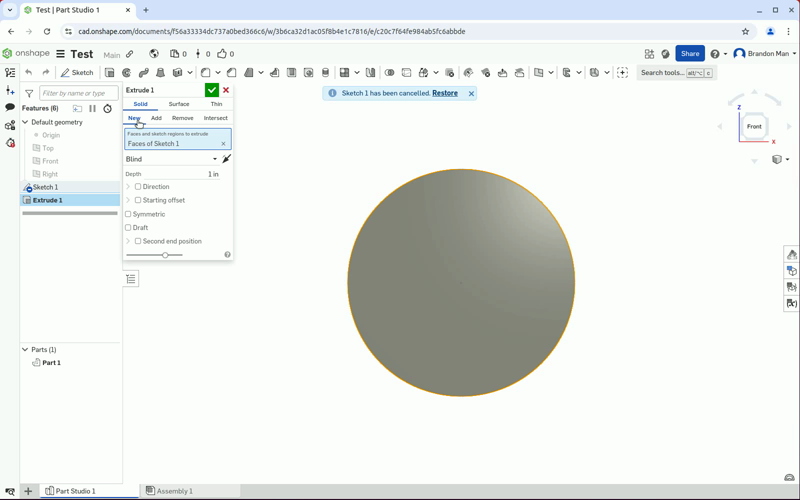
key(tab, 4)
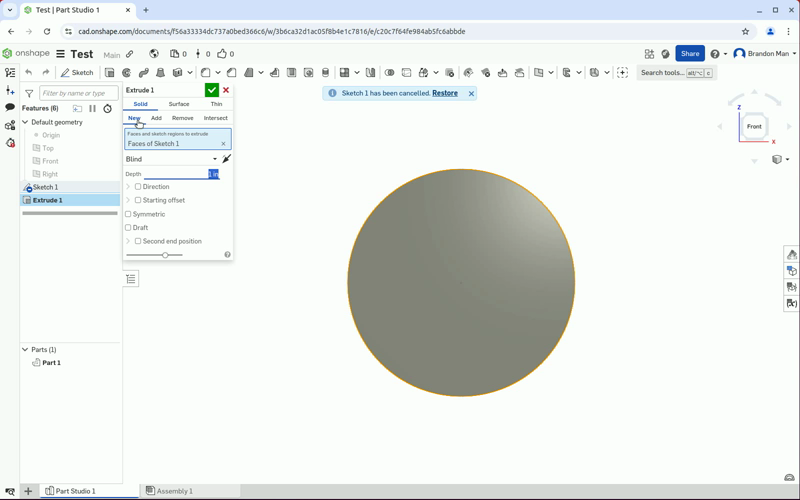
text(-2.407)
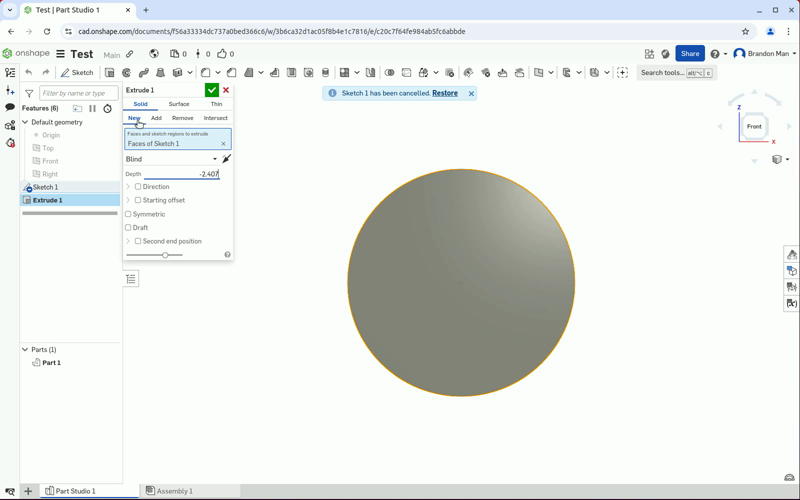
key(enter)
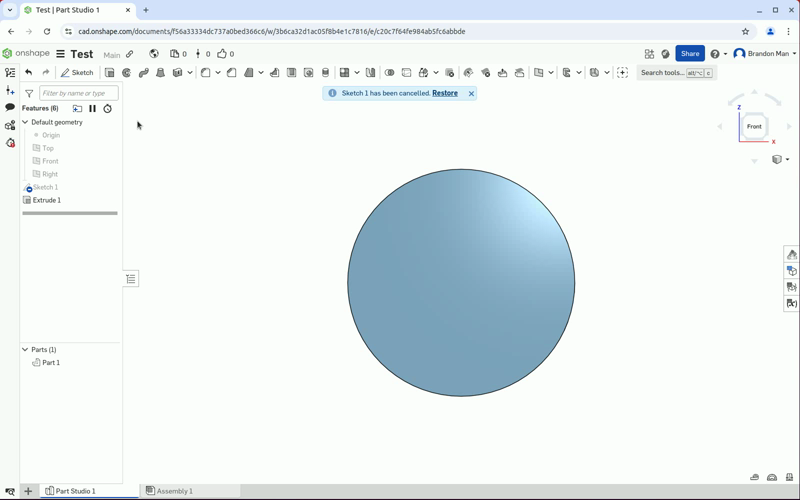
key(shift+h)
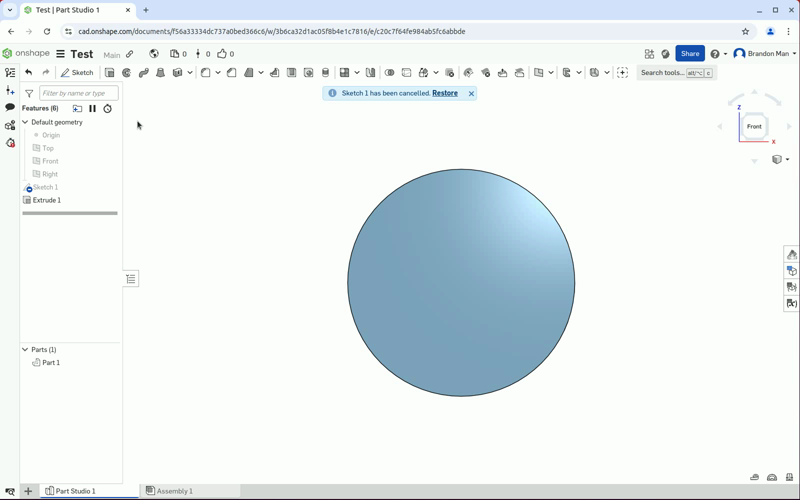
key(shift+h)
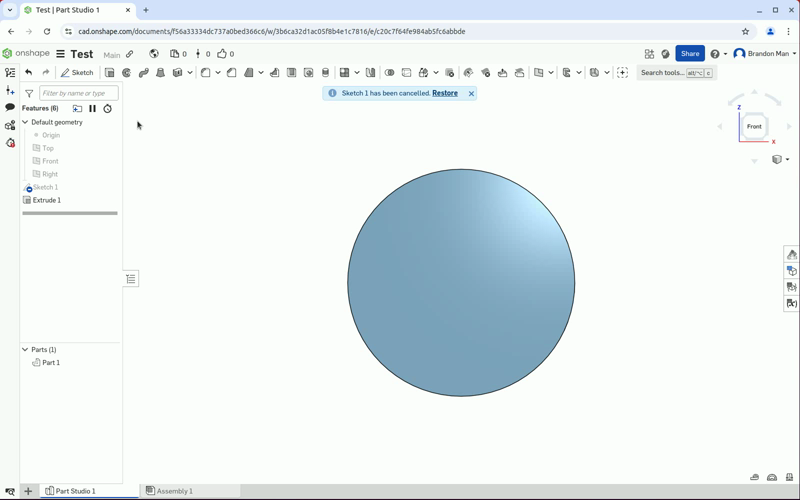
mouse_move(73, 189)
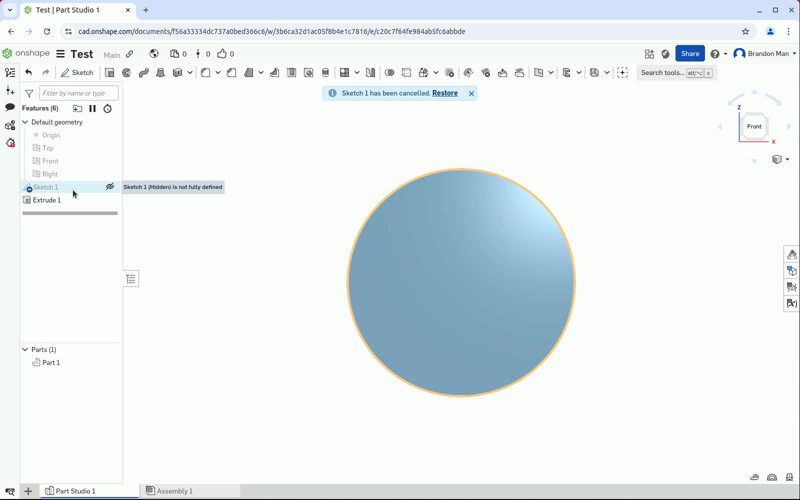
click(73, 189)
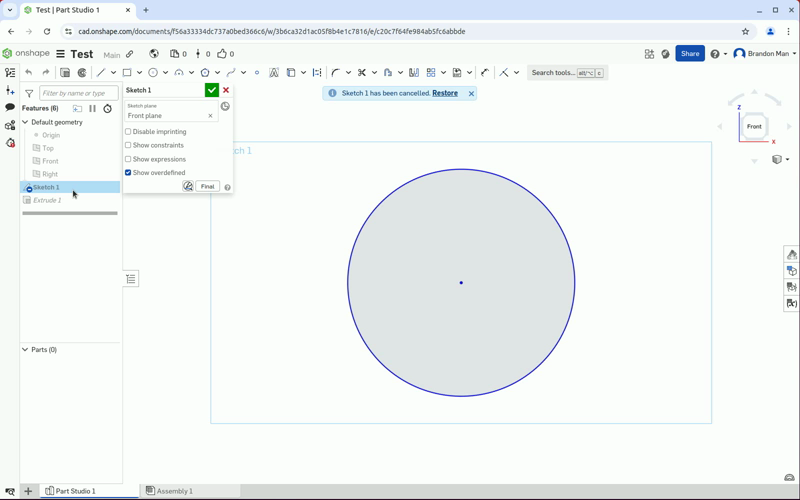
mouse_move(229, 92)
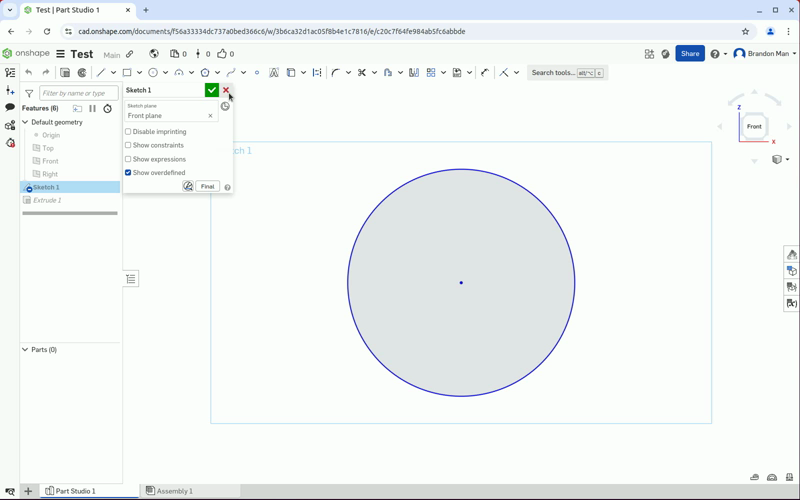
click(229, 92)
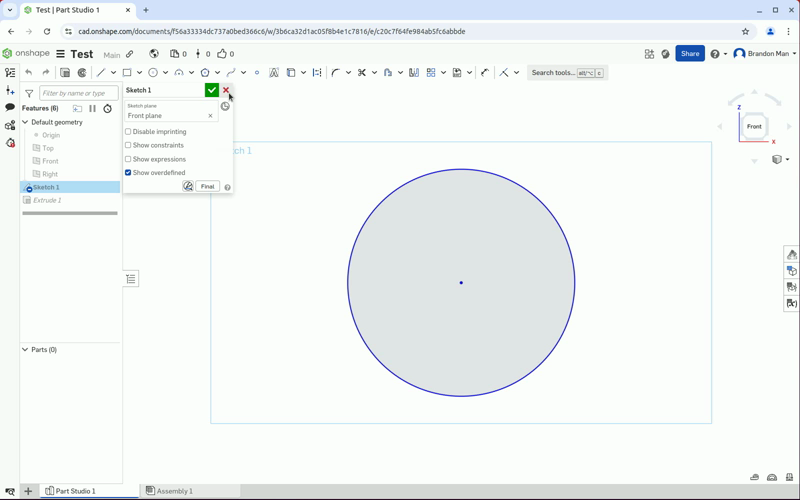
key(shift+s)
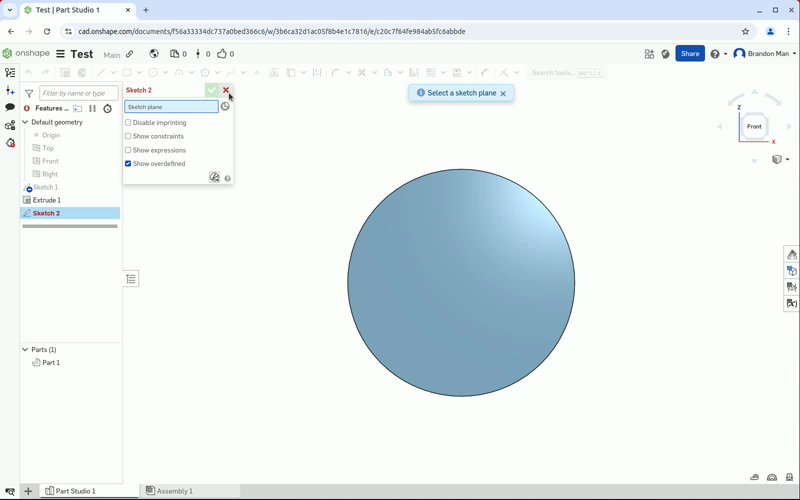
mouse_move(73, 163)
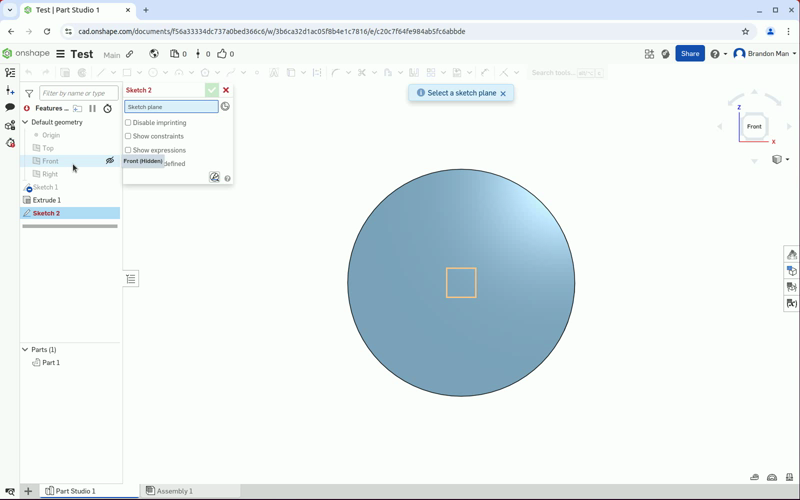
click(73, 163)
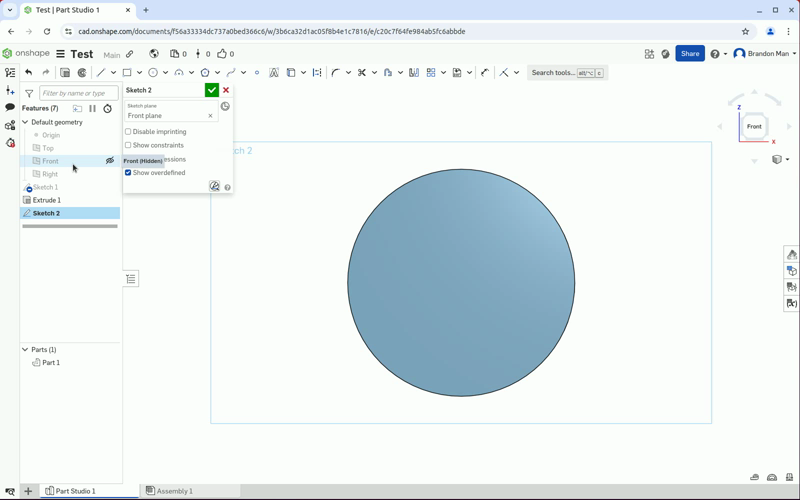
mouse_move(73, 352)
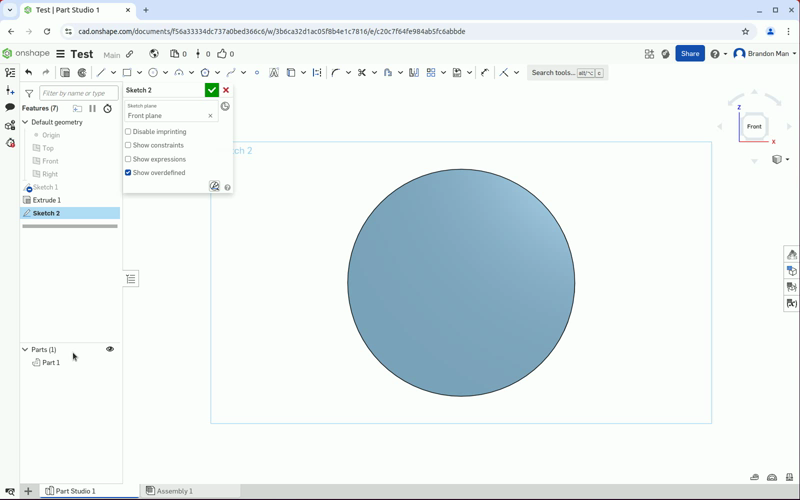
key(y)
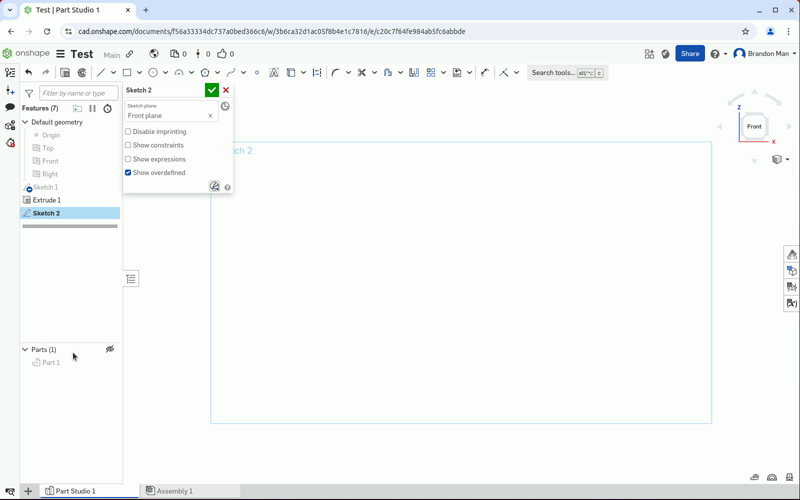
key(c)
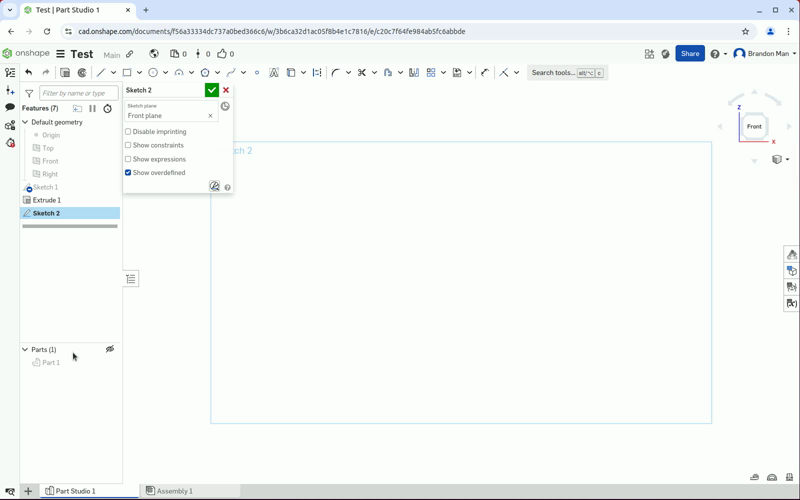
key_down(shift)
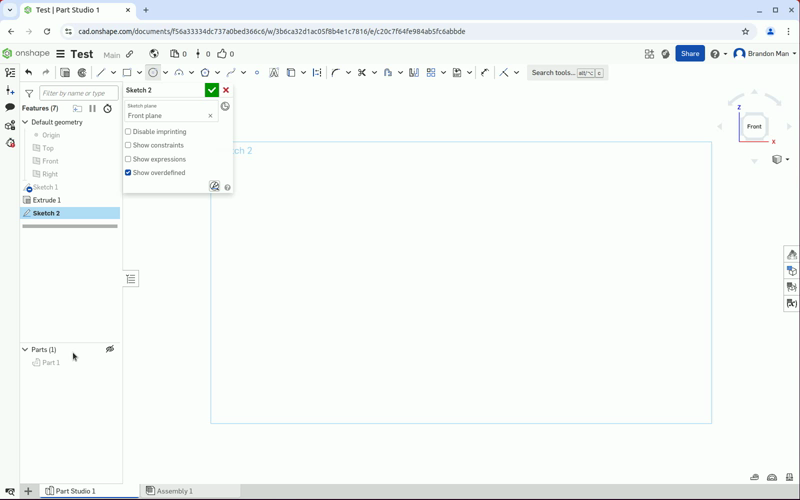
mouse_move(461, 282)
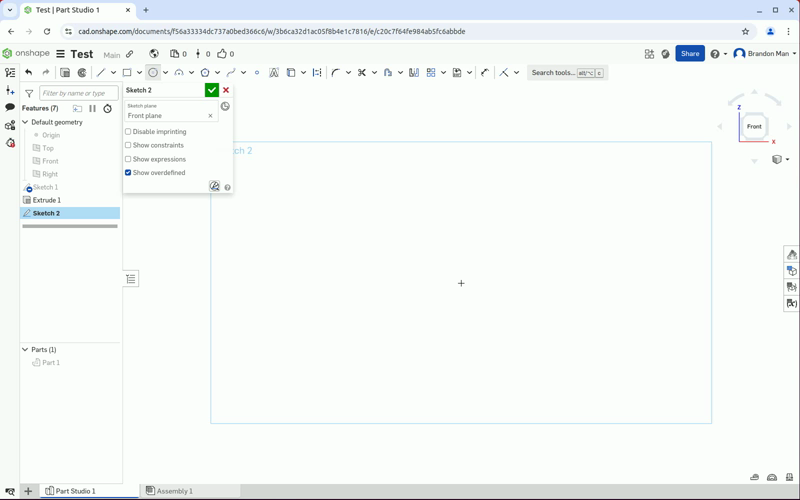
click(461, 282)
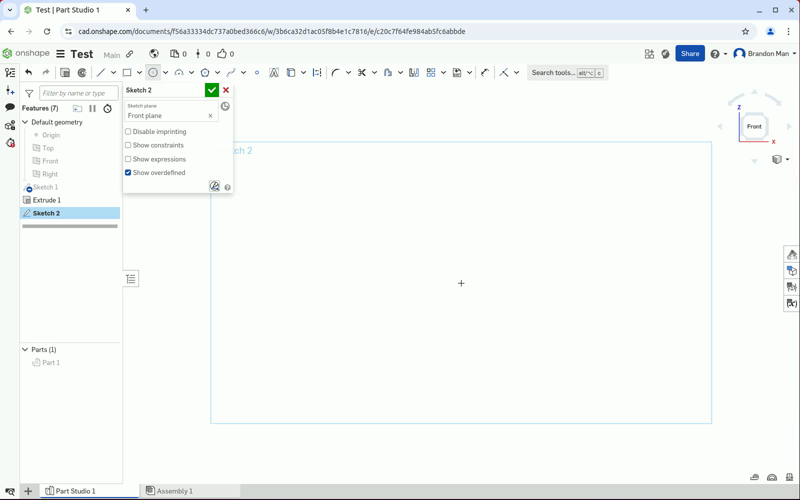
key_up(shift)
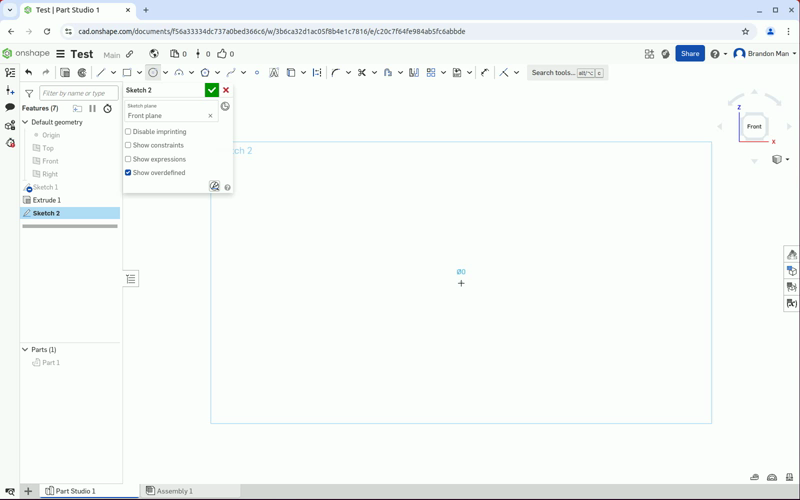
mouse_move(574, 282)
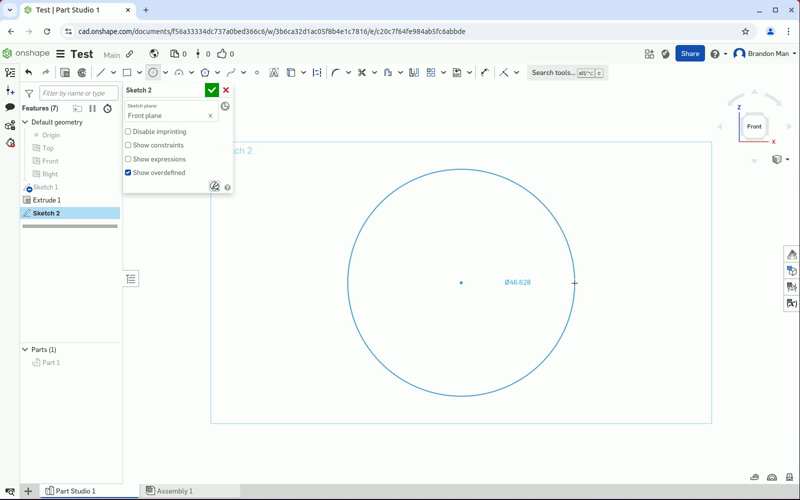
click(574, 282)
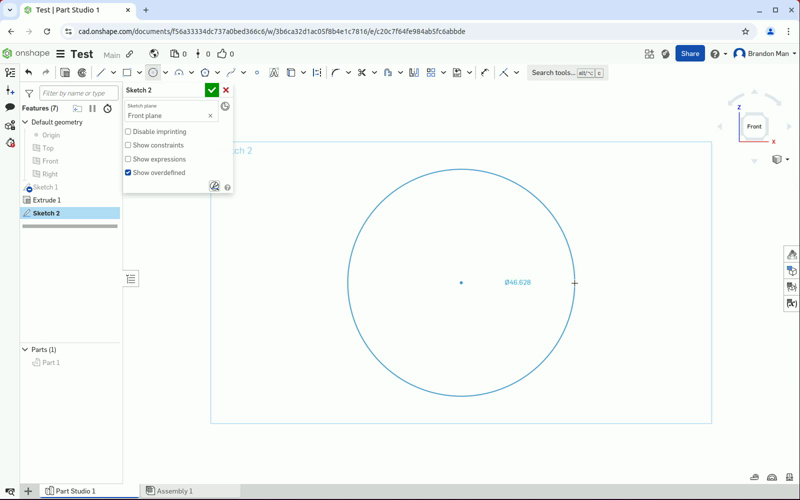
key(esc)
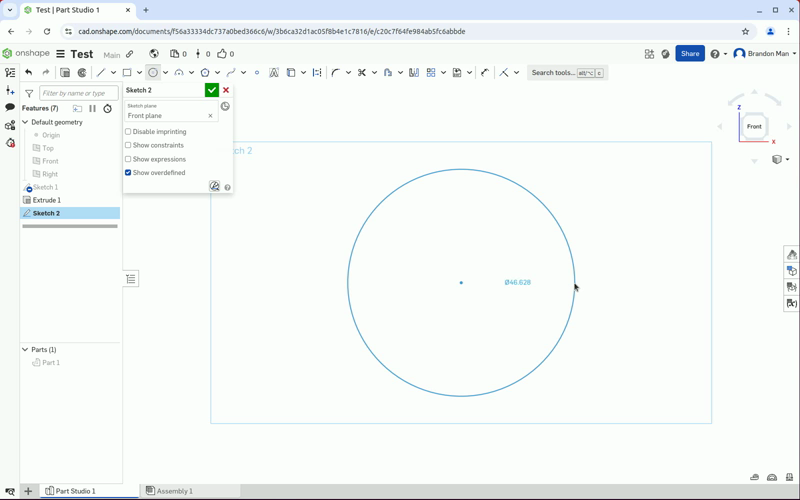
key(c)
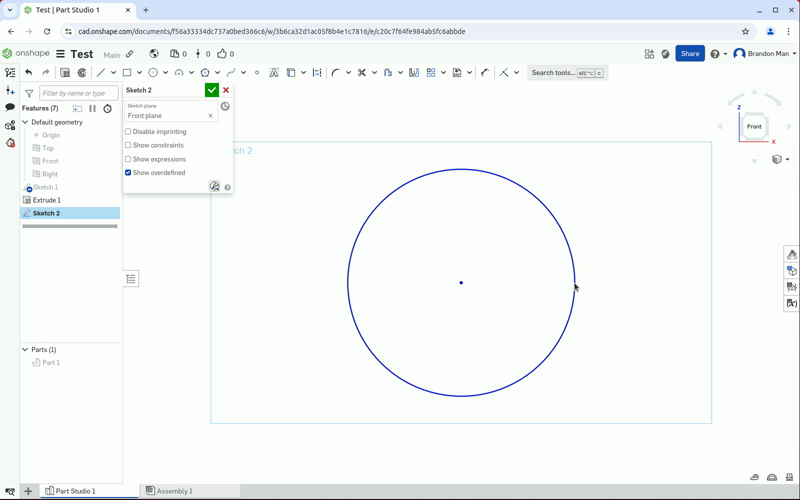
key_down(shift)
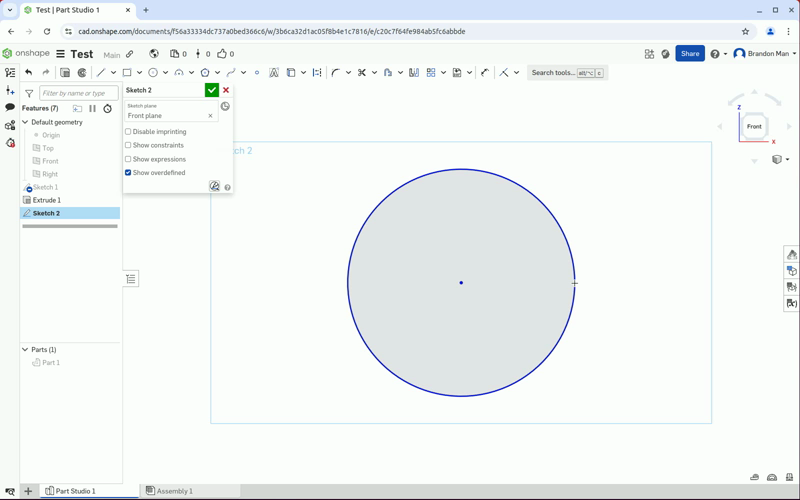
mouse_move(461, 282)
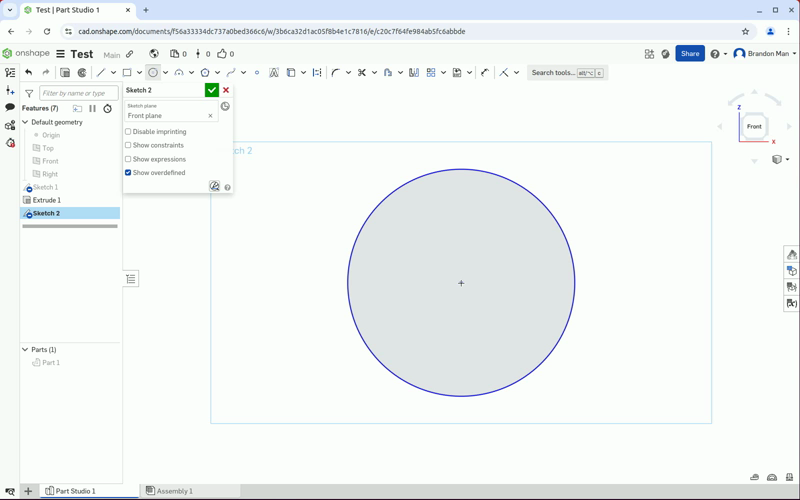
click(461, 282)
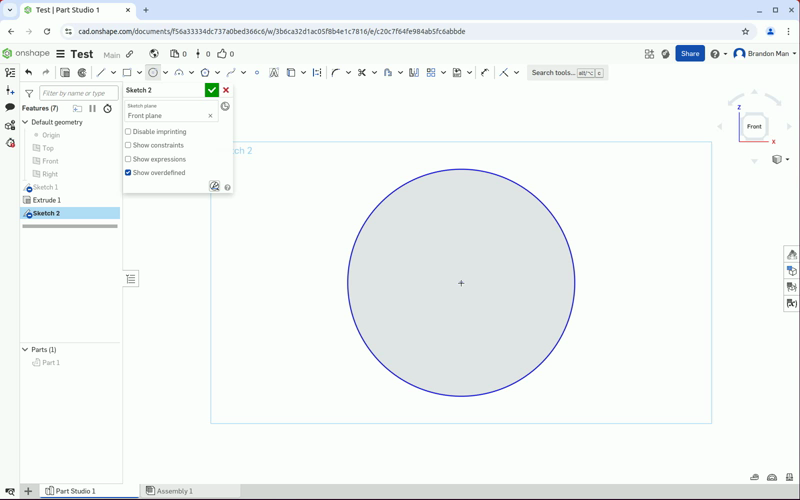
key_up(shift)
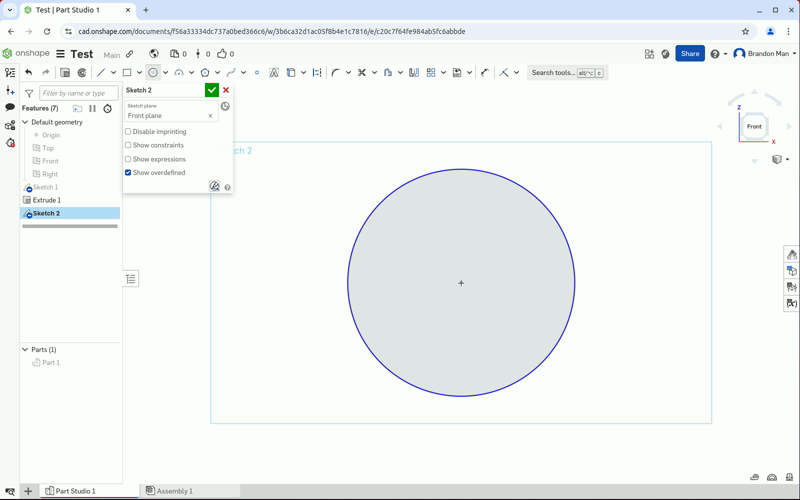
mouse_move(567, 282)
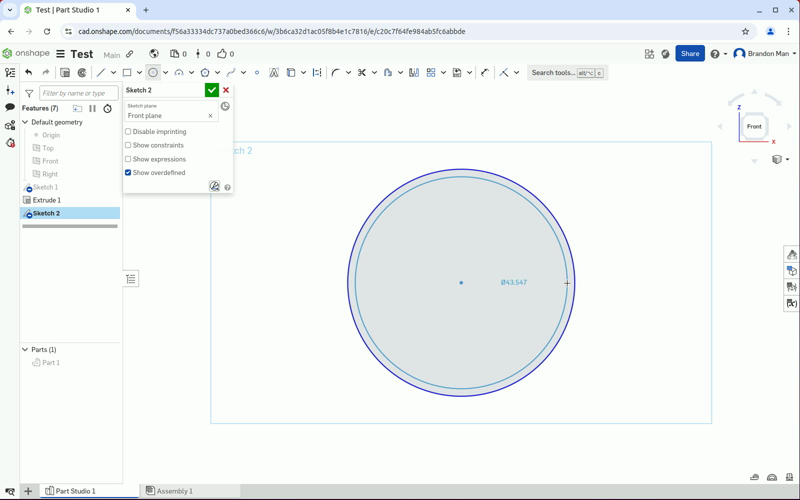
click(567, 282)
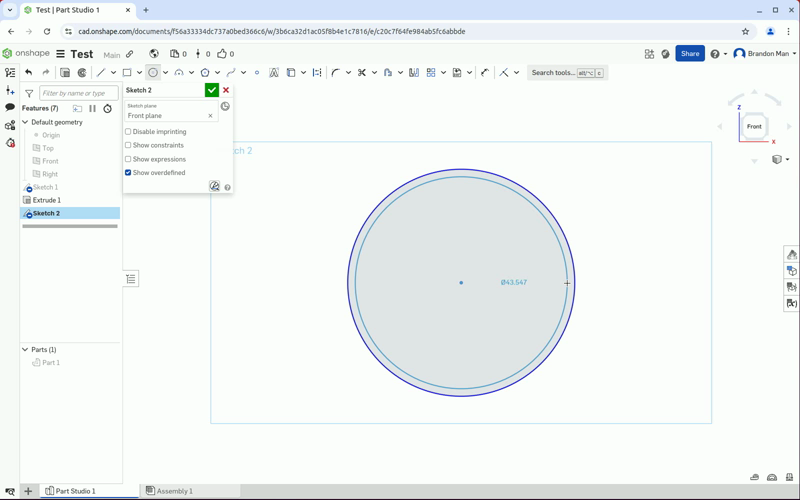
key(esc)
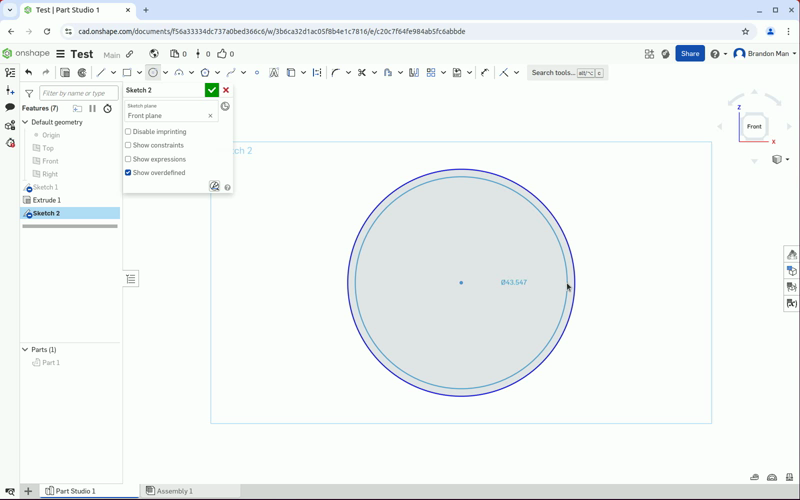
mouse_move(379, 210)
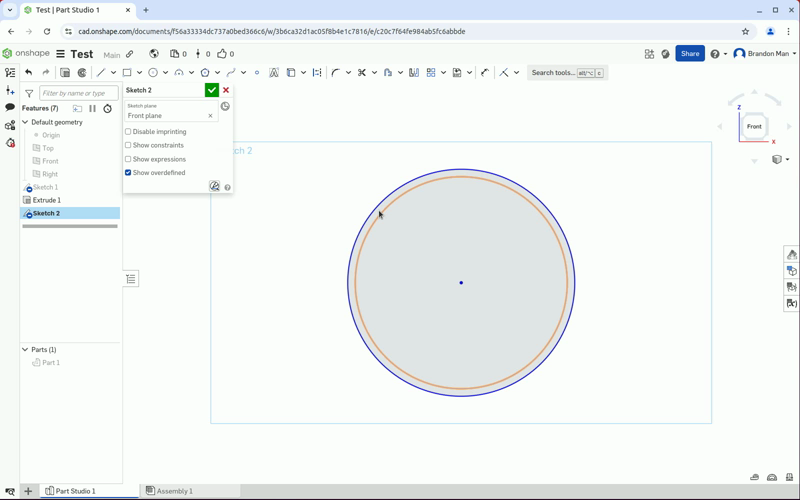
click(379, 210)
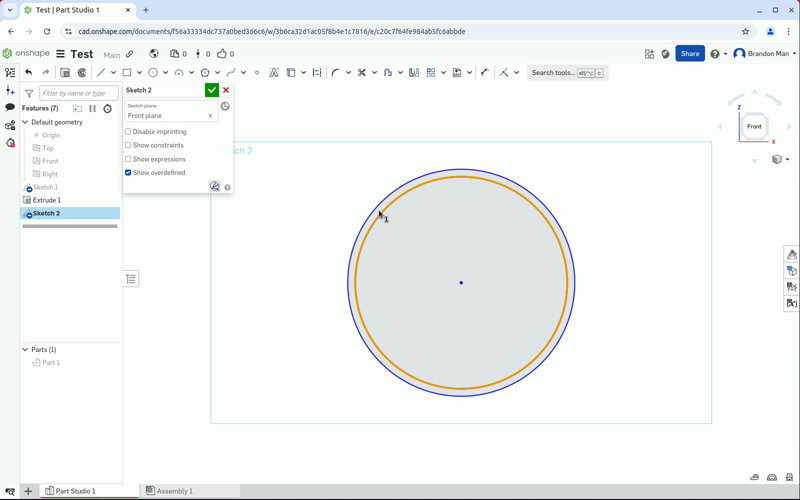
mouse_move(73, 352)
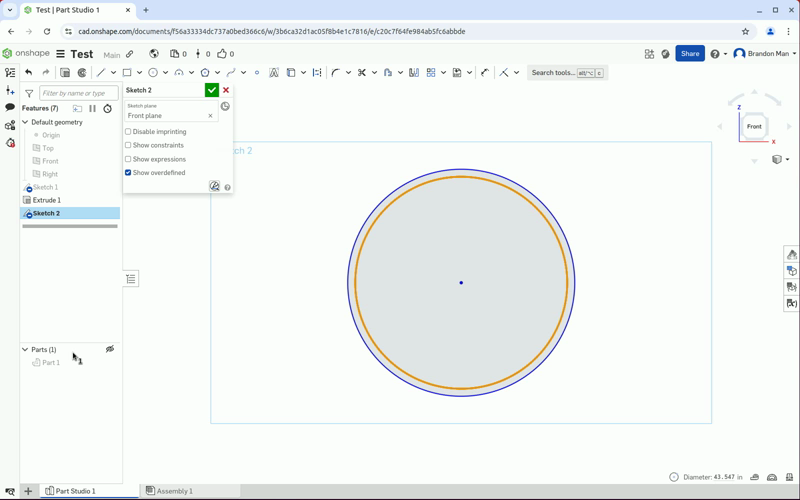
key(shift+y)
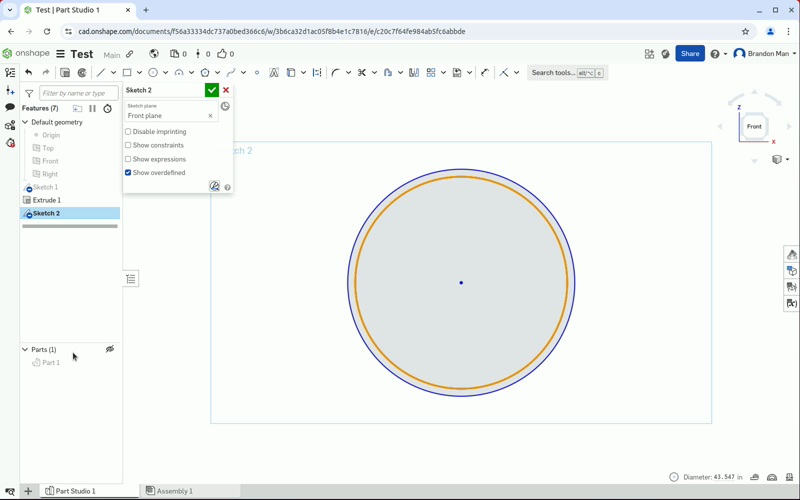
key(shift+e)
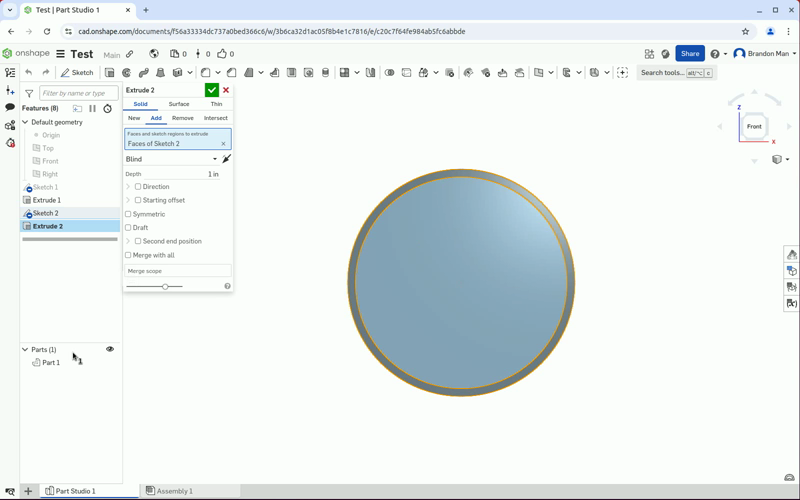
mouse_move(143, 106)
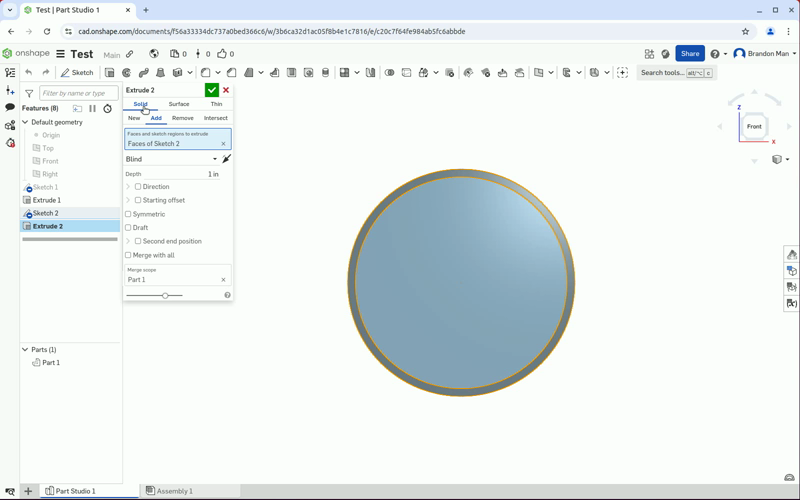
click(143, 106)
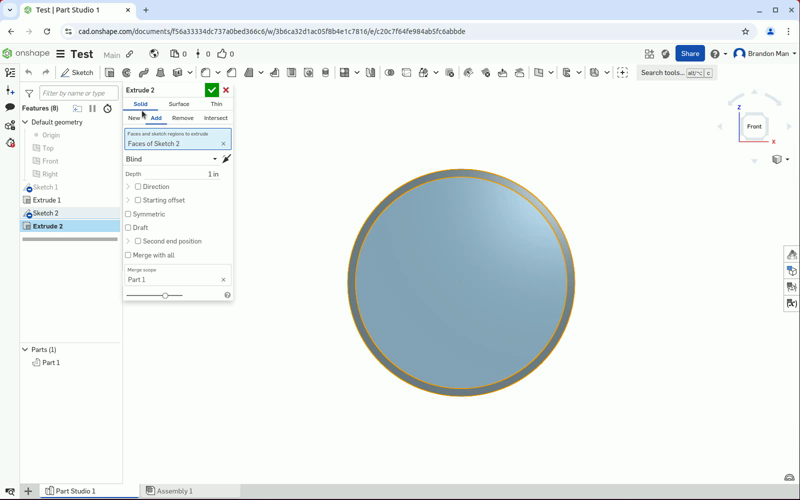
mouse_move(137, 120)
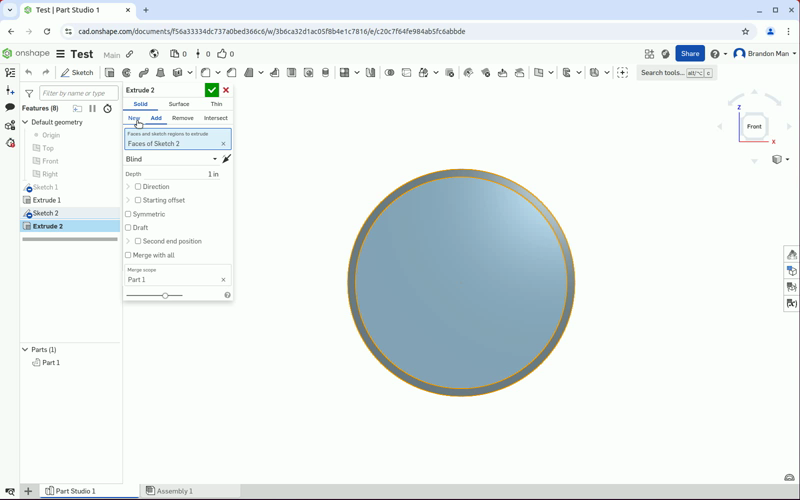
click(137, 120)
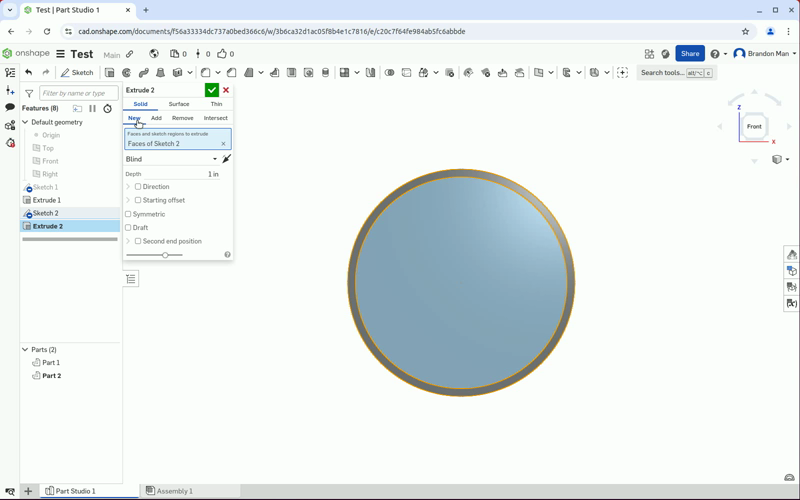
key(tab, 4)
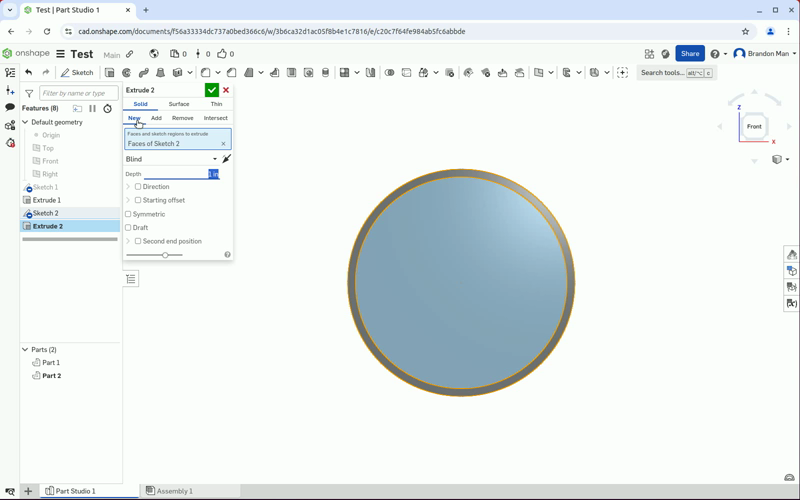
text(23.108)
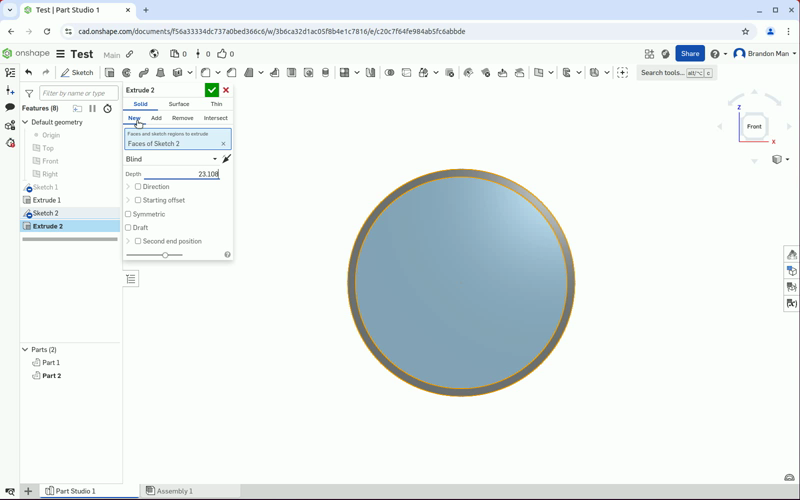
key(enter)
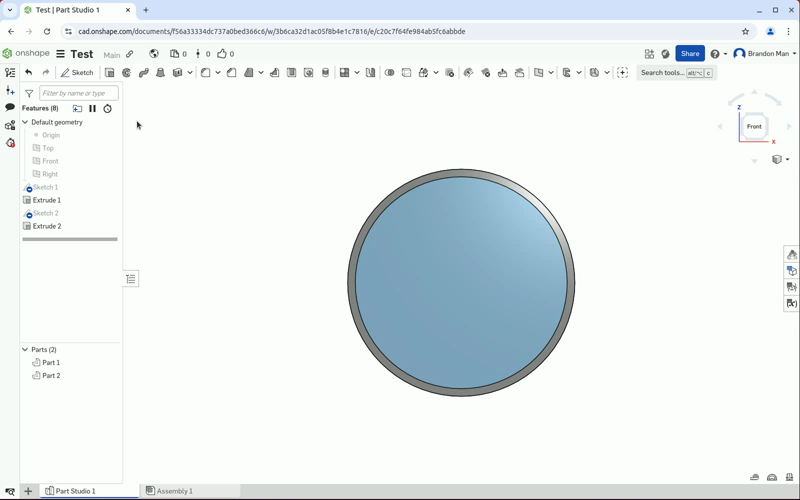
key(shift+h)
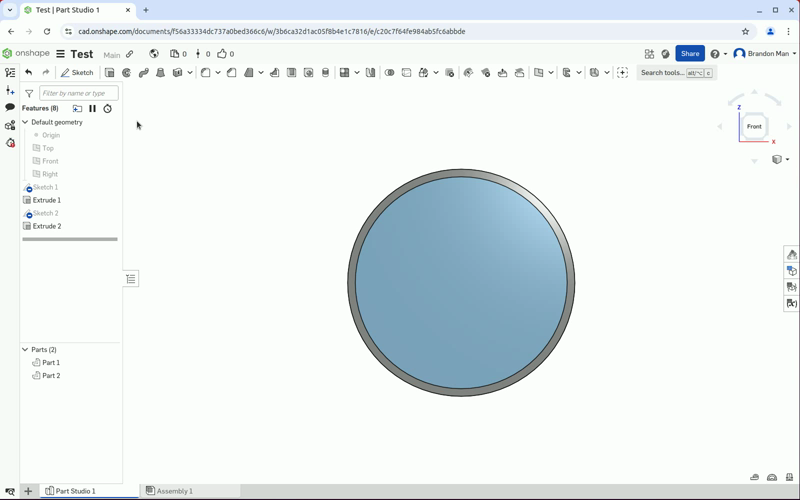
key(shift+h)
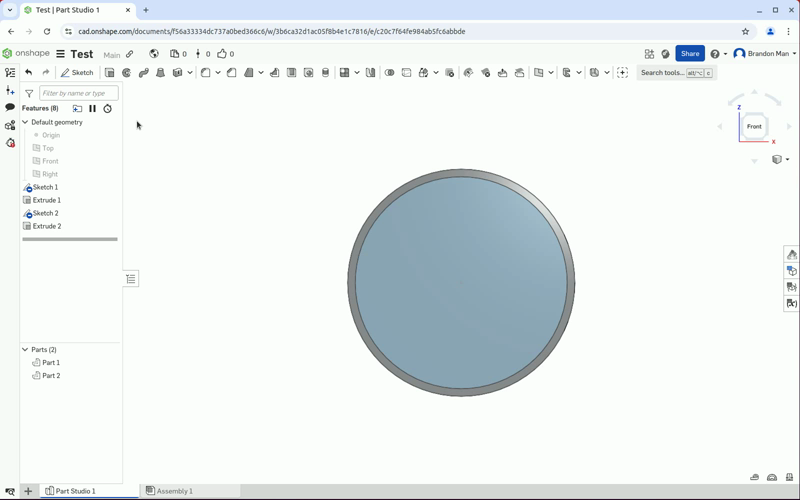
key(shift+7)
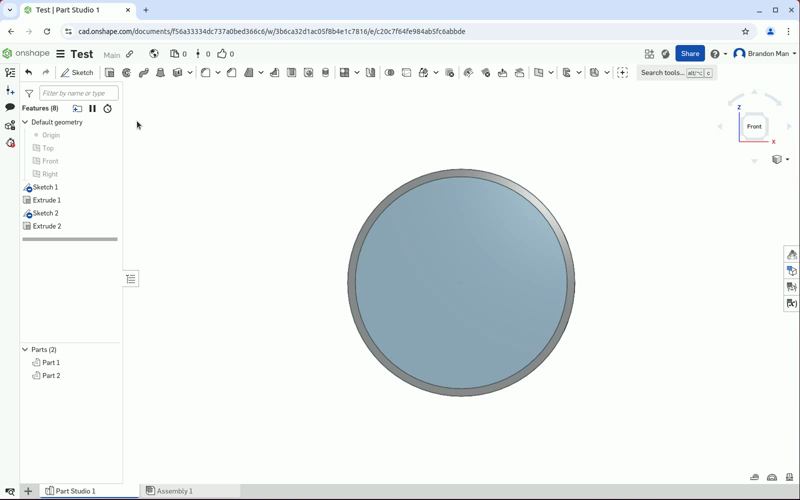
key(left, 2)
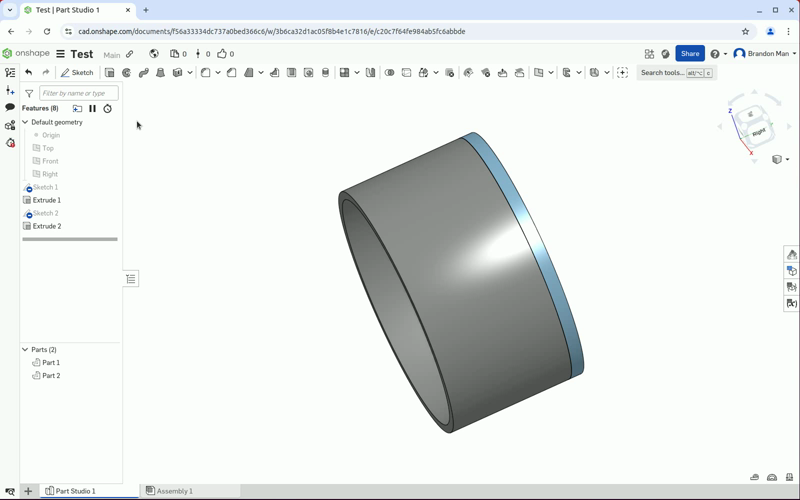
key(down, 2)
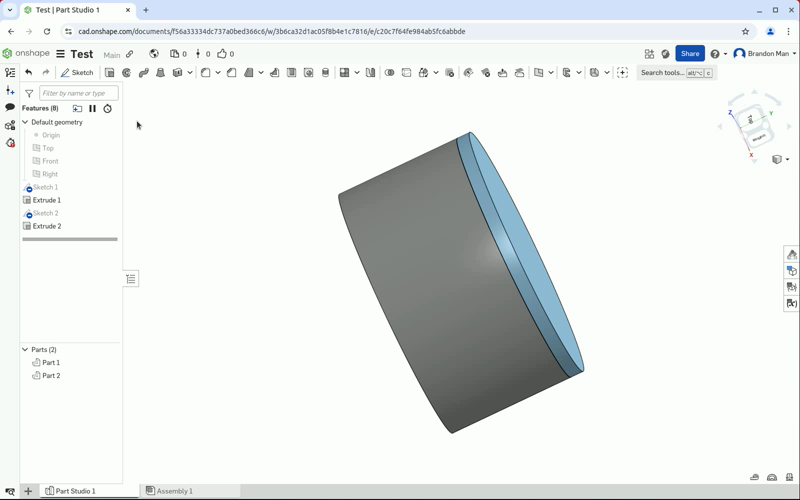
key(up, 2)
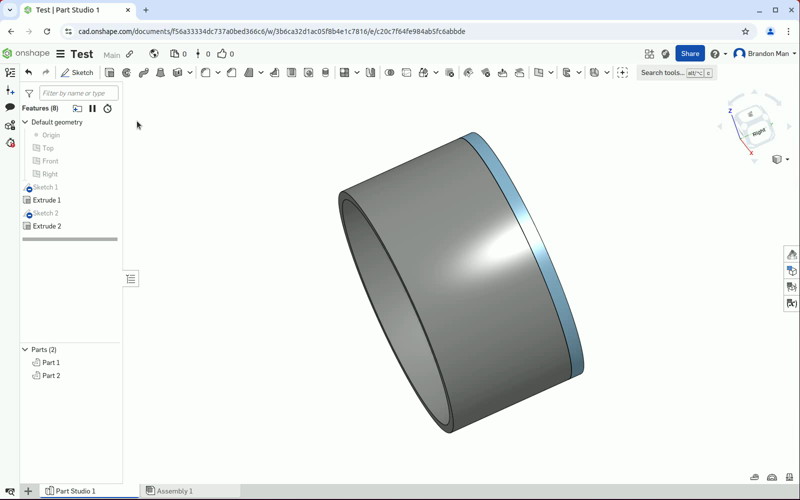
key(right, 2)
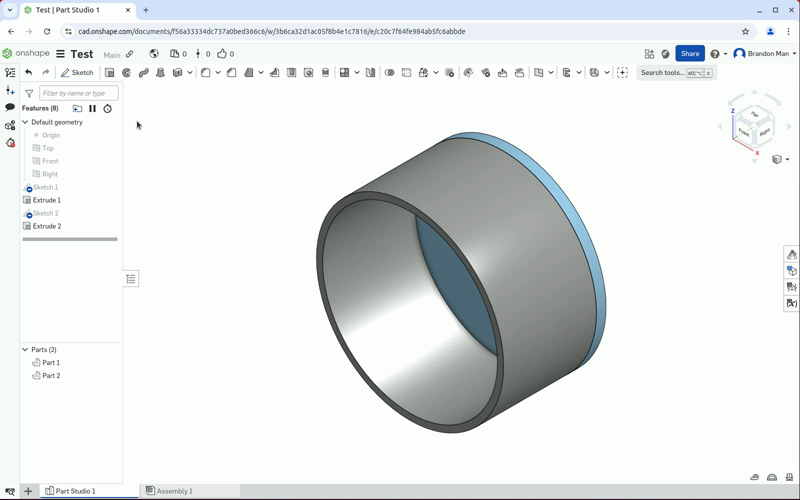
mouse_move(73, 189)
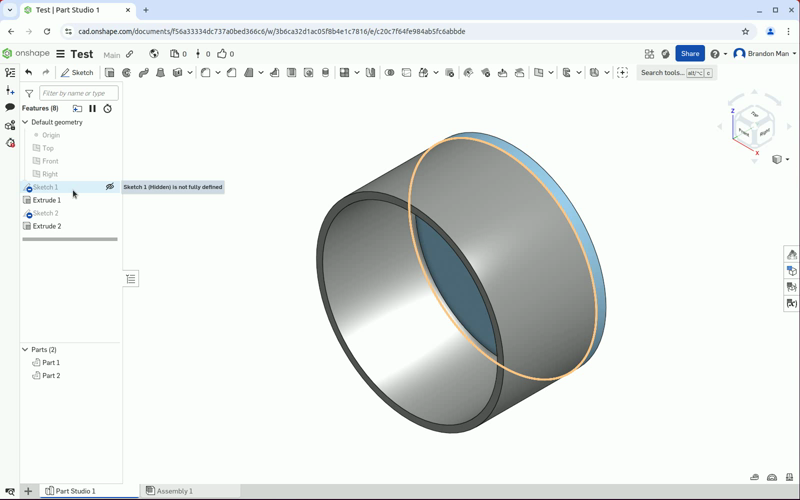
click(73, 189)